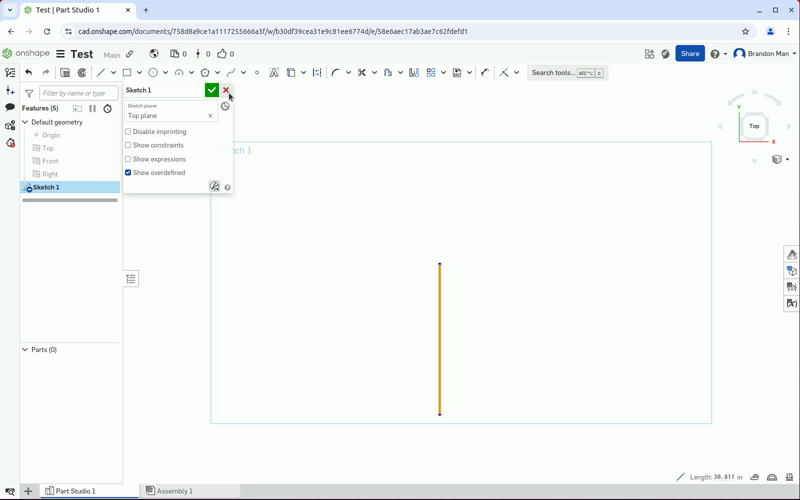
key(shift+h)
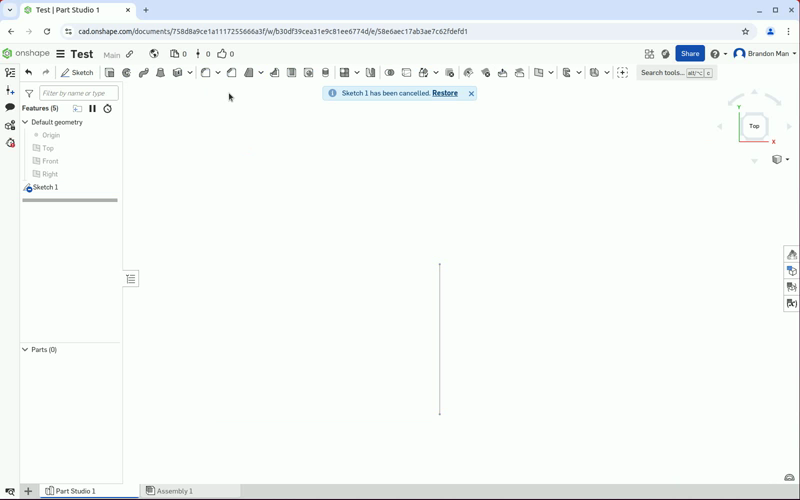
key(shift+s)
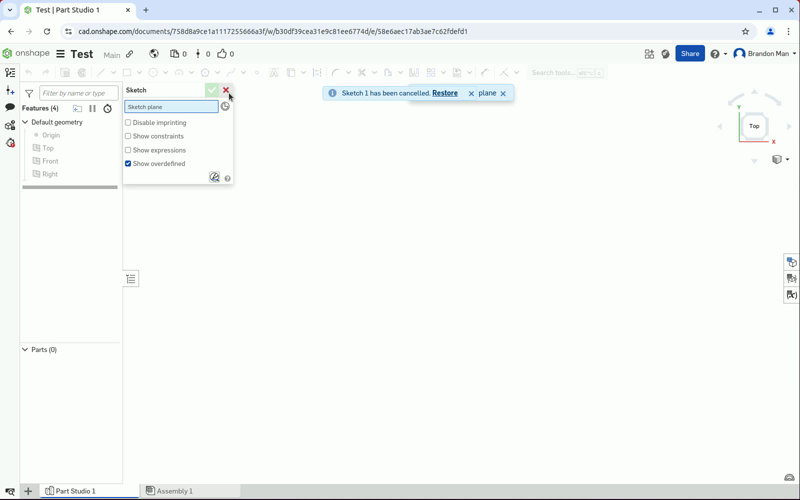
mouse_move(73, 150)
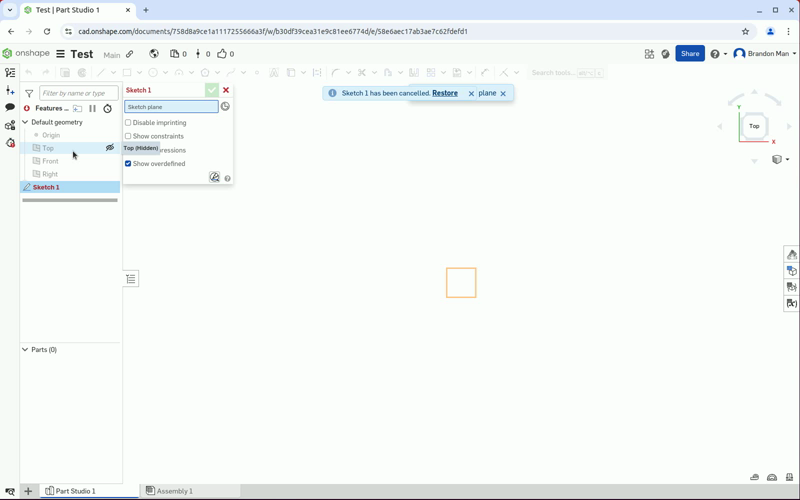
click(73, 150)
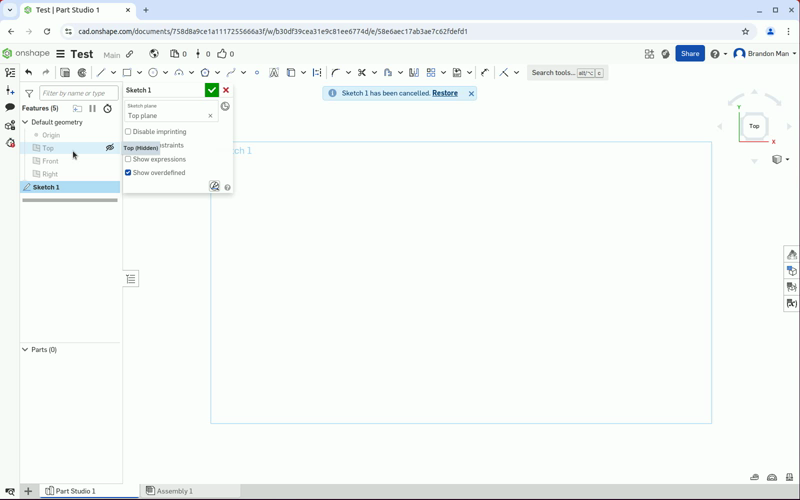
mouse_move(73, 352)
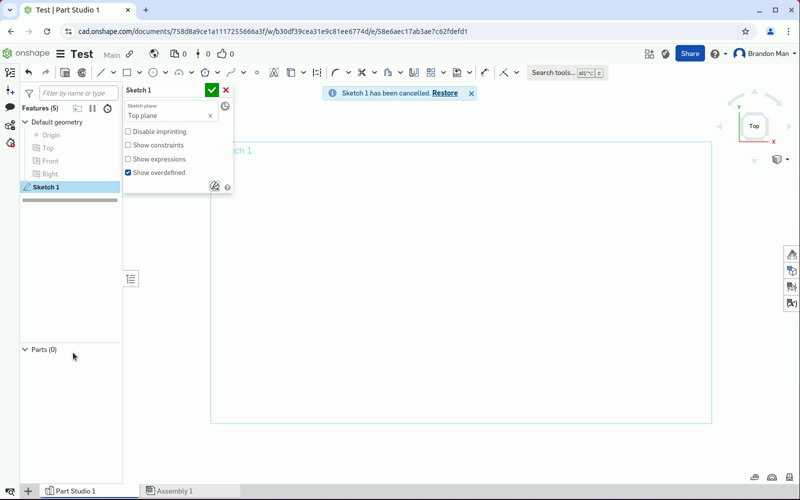
key(y)
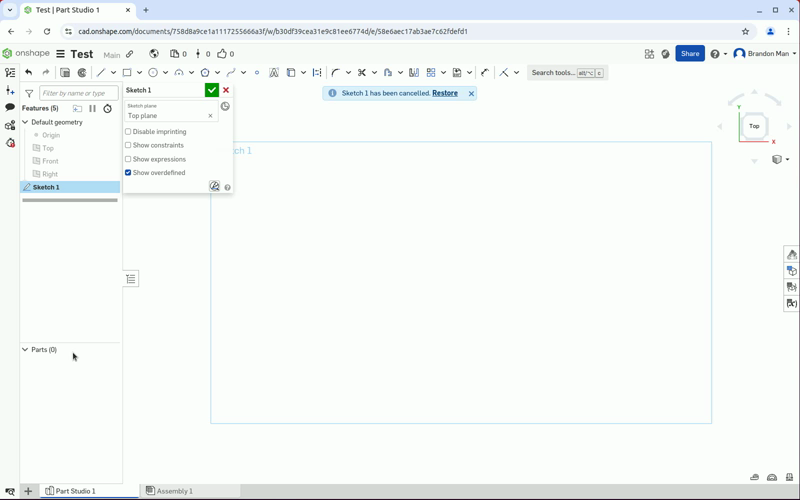
key(l)
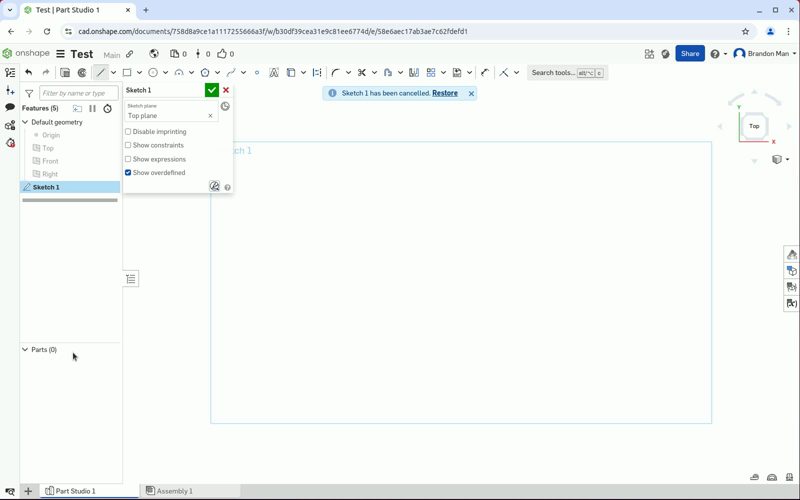
key_down(shift)
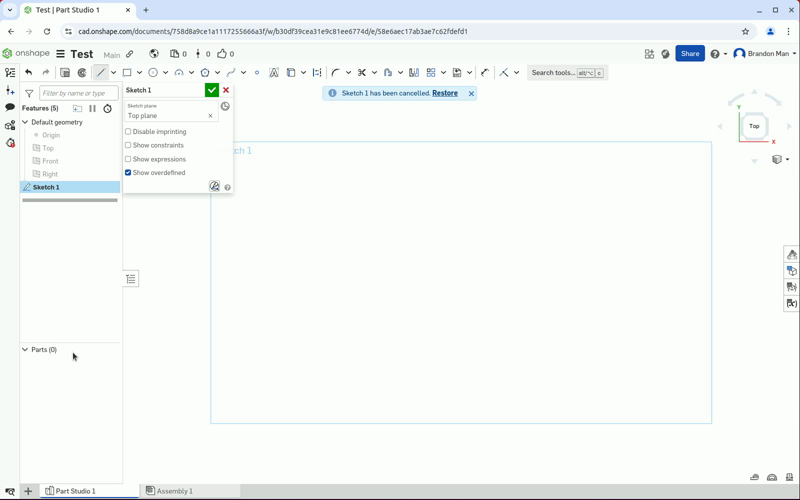
mouse_move(370, 306)
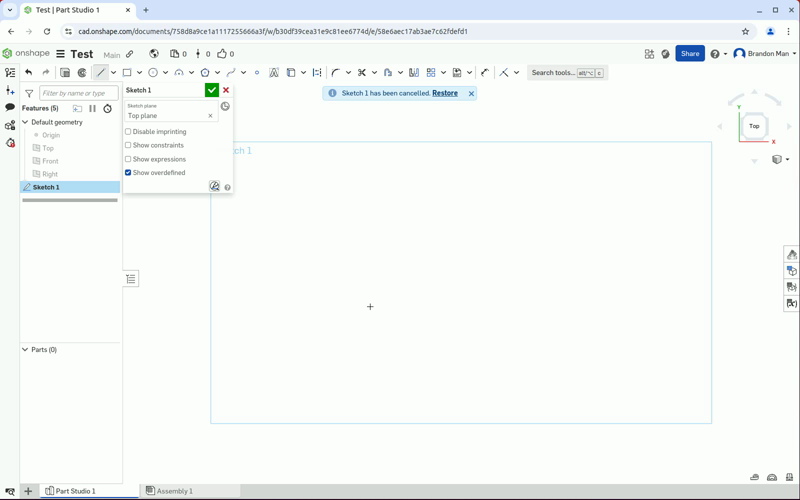
click(370, 306)
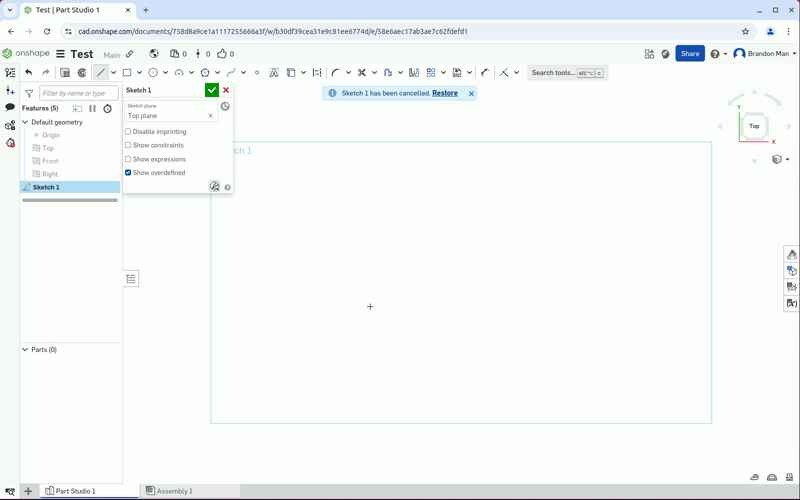
key_up(shift)
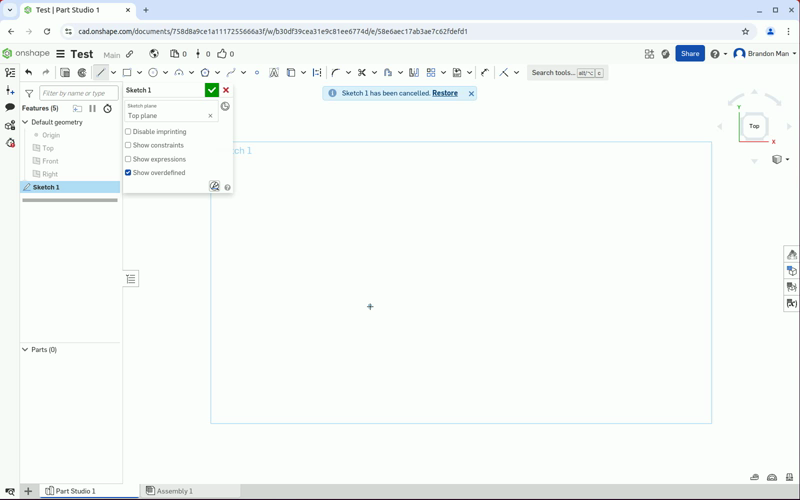
key_down(shift)
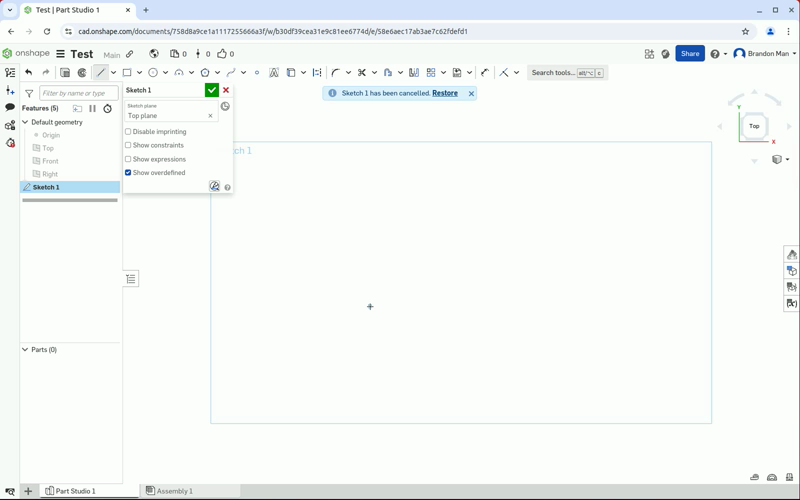
mouse_move(507, 274)
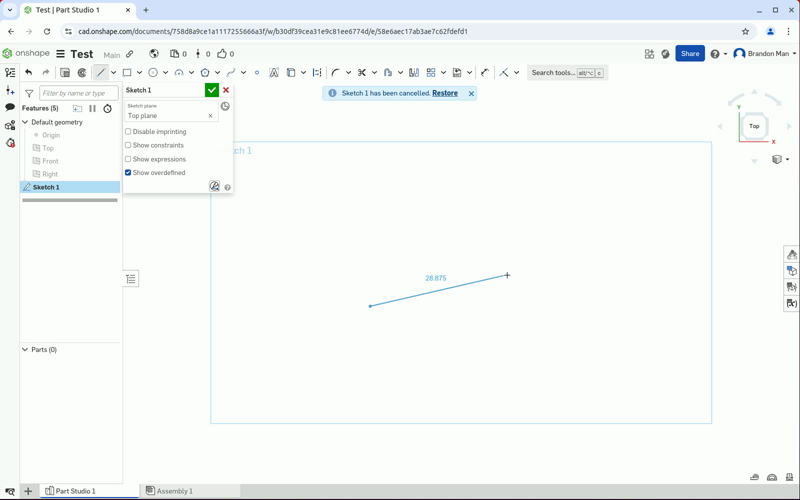
click(507, 274)
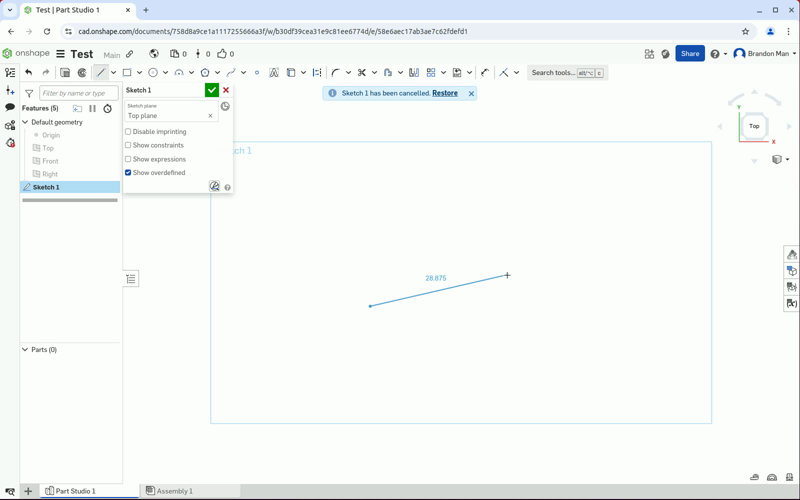
key_up(shift)
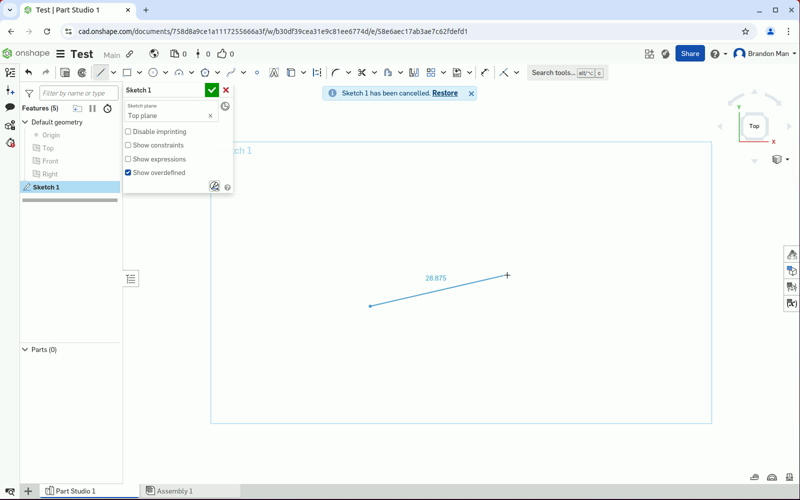
key_down(shift)
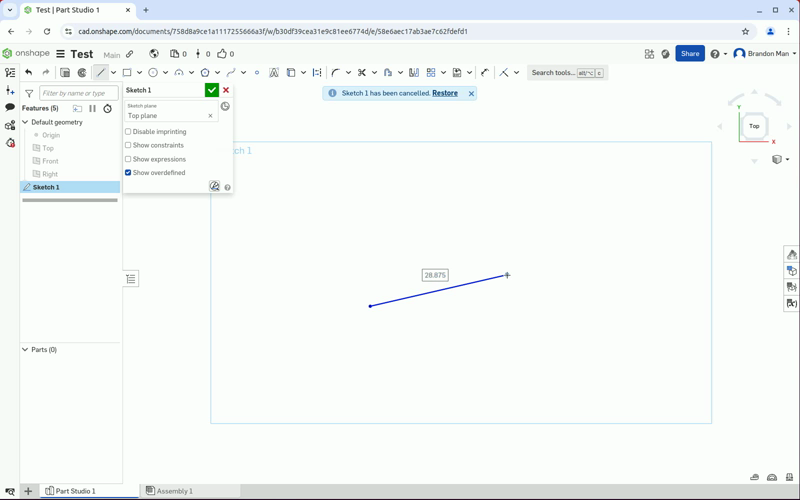
mouse_move(410, 170)
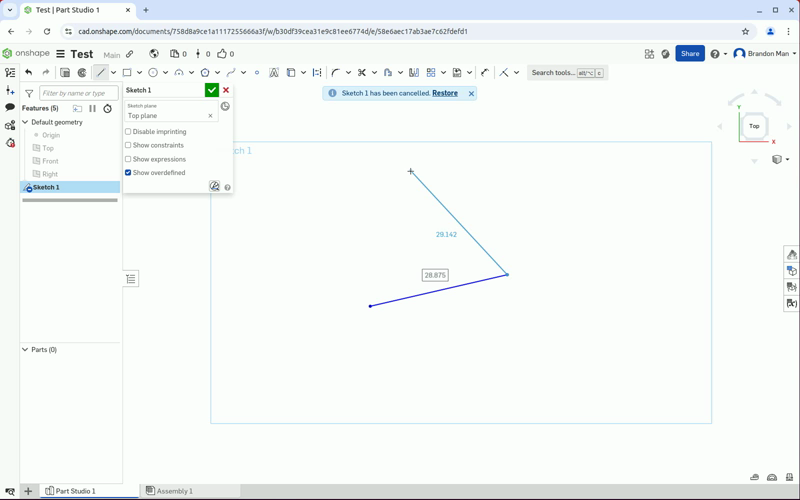
click(410, 170)
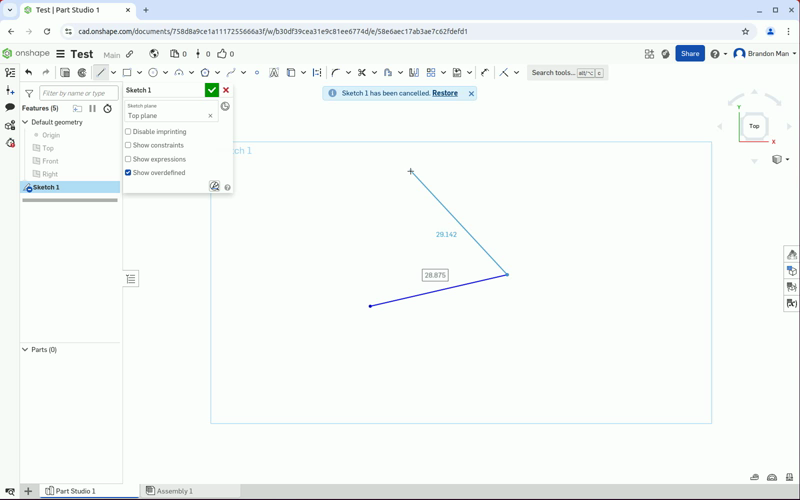
key_up(shift)
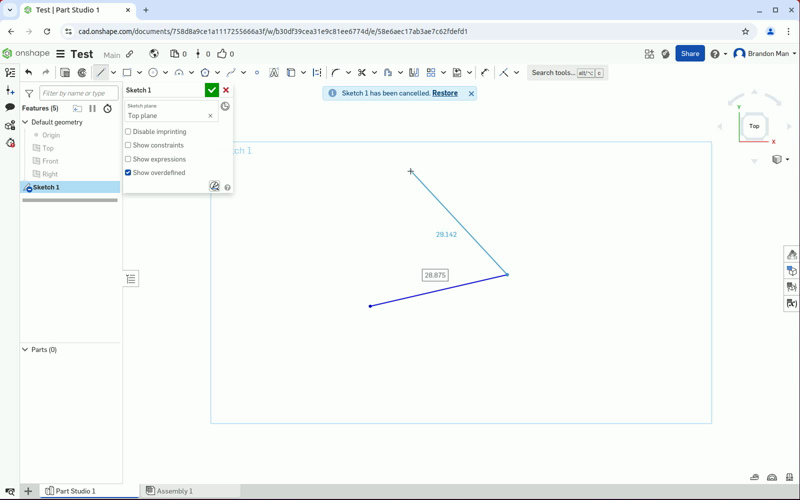
key_down(shift)
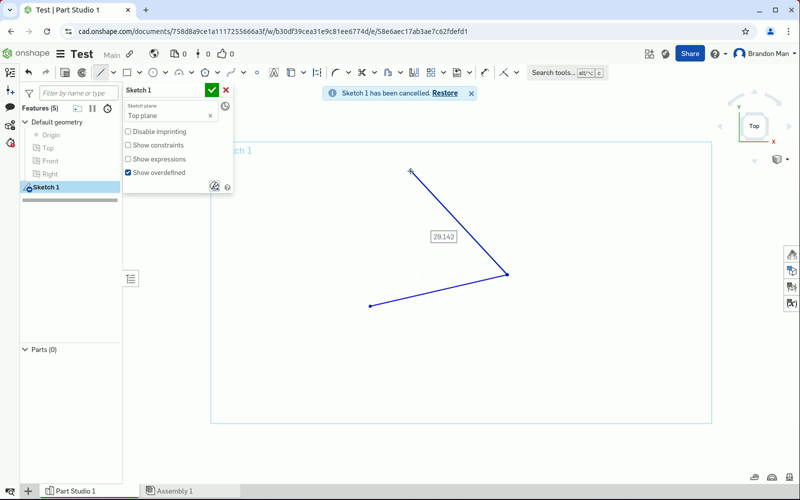
mouse_move(370, 306)
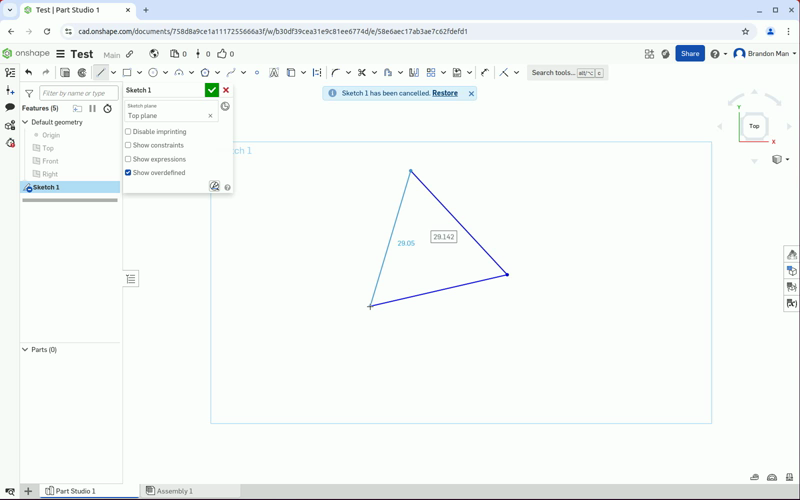
key_up(shift)
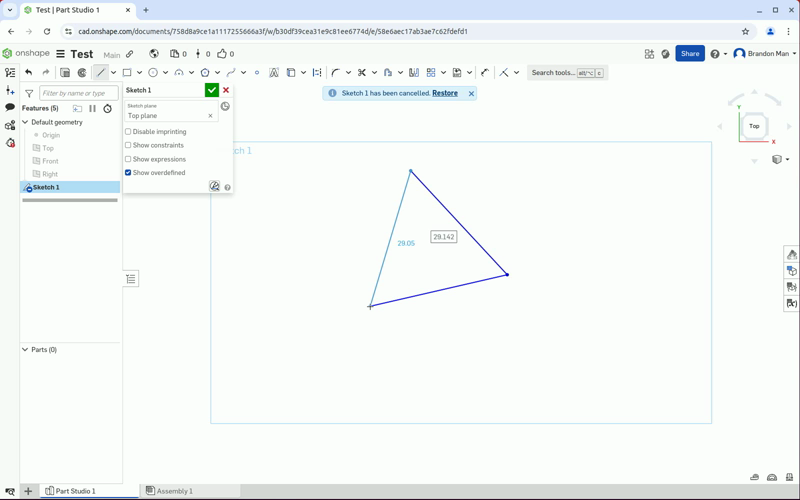
click(370, 306)
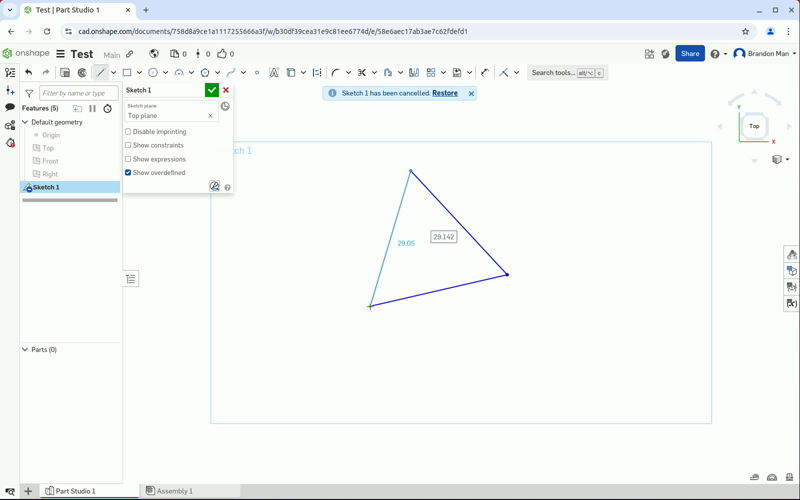
key(esc)
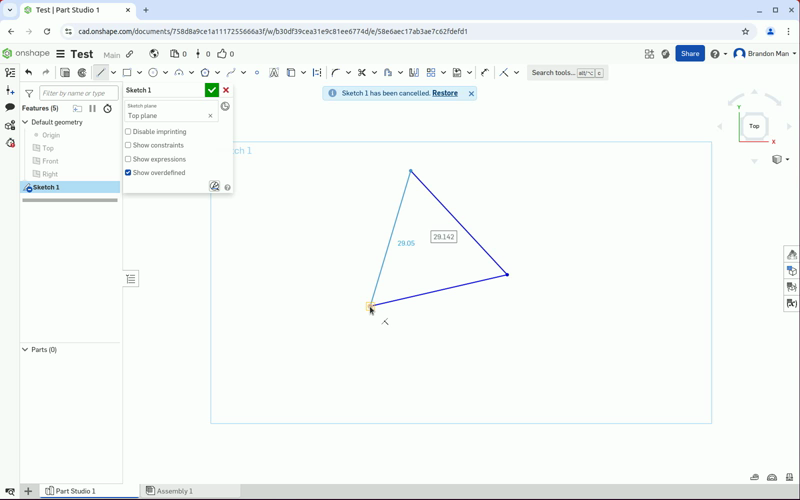
mouse_move(400, 287)
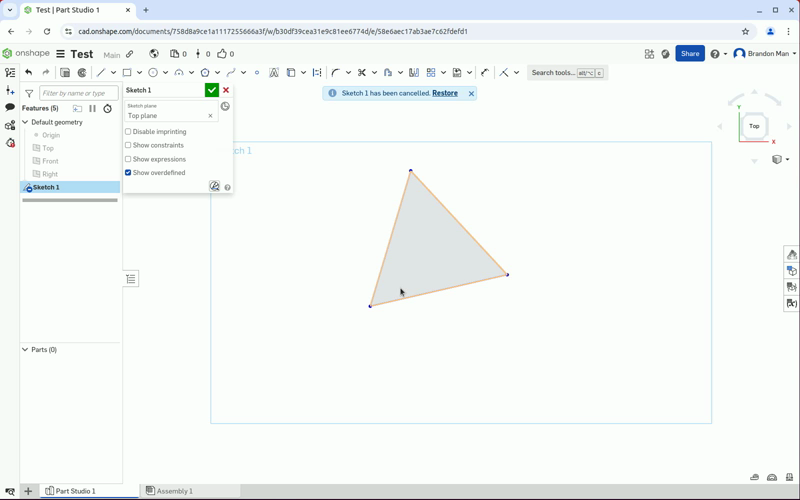
click(400, 287)
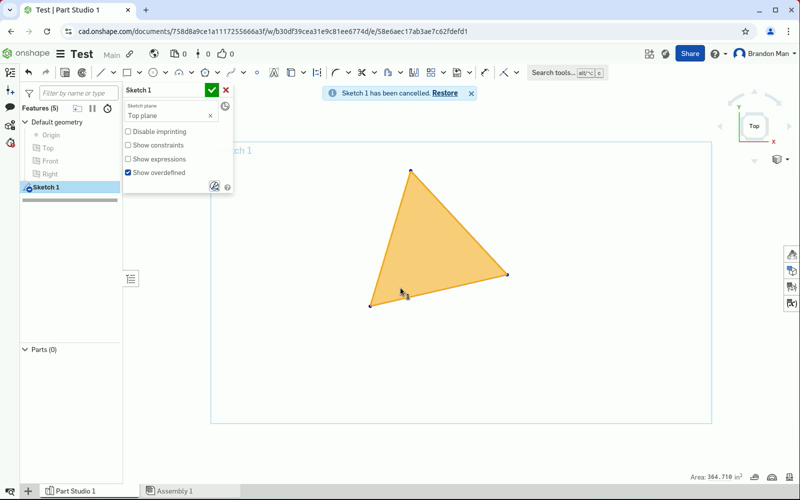
mouse_move(73, 352)
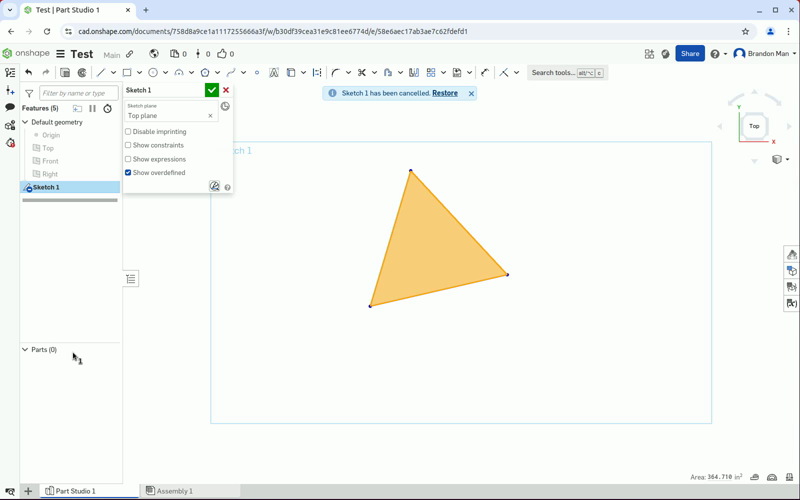
key(shift+y)
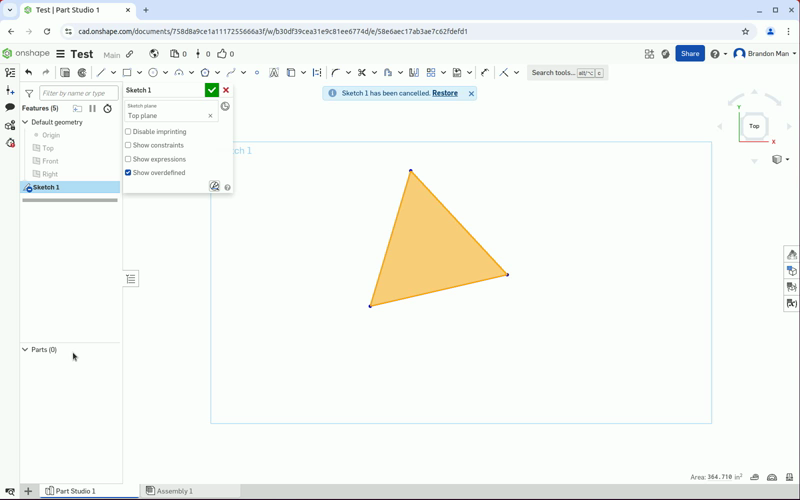
key(shift+e)
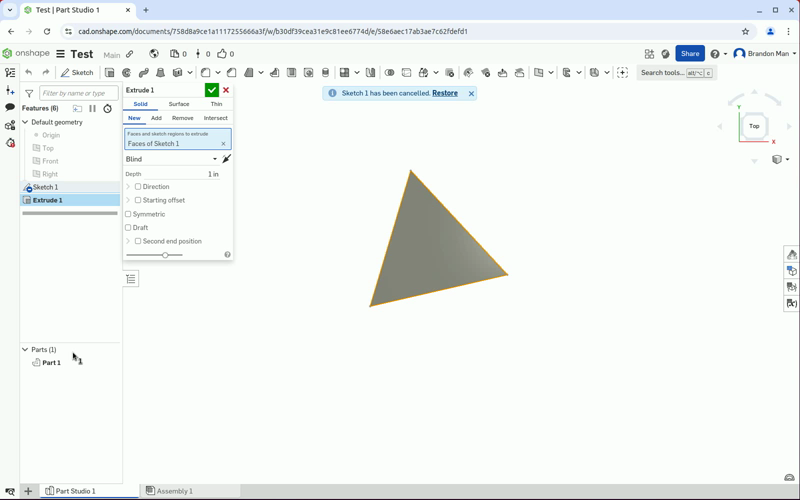
mouse_move(143, 106)
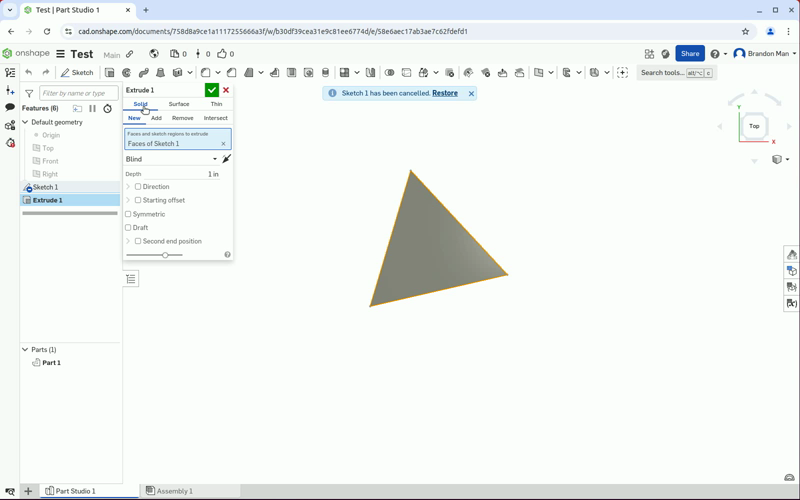
click(143, 106)
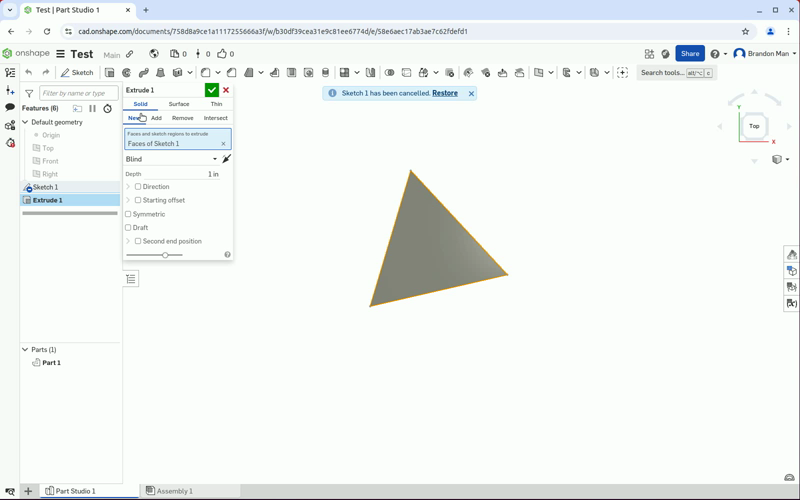
mouse_move(137, 120)
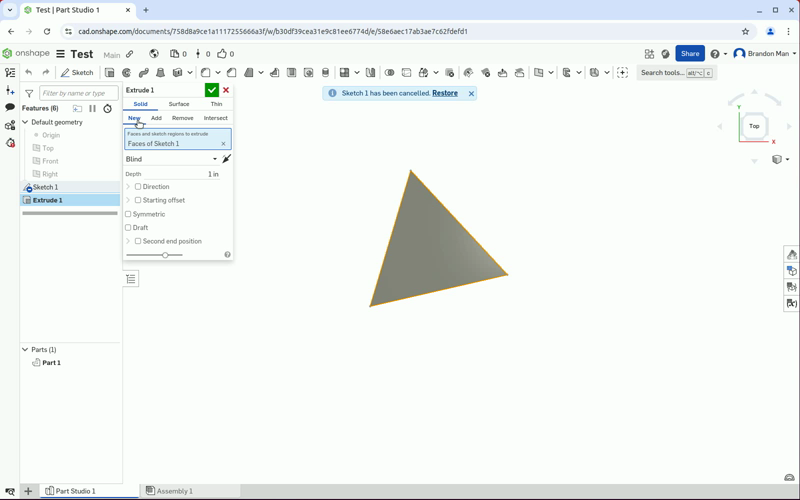
click(137, 120)
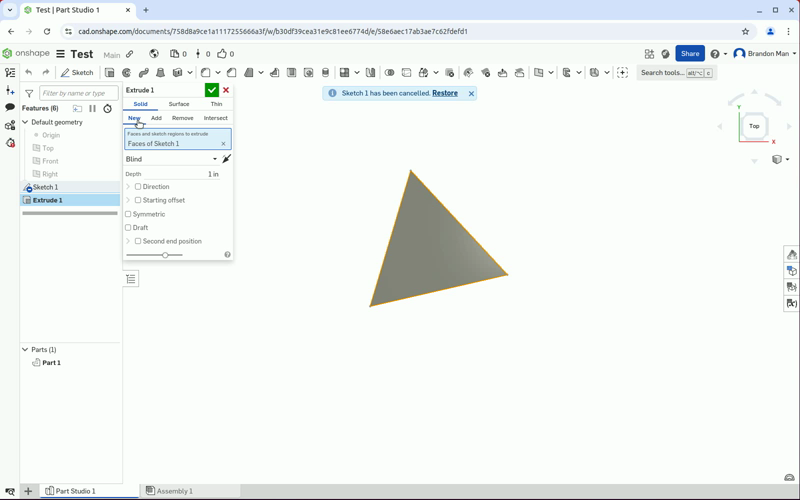
key(tab, 4)
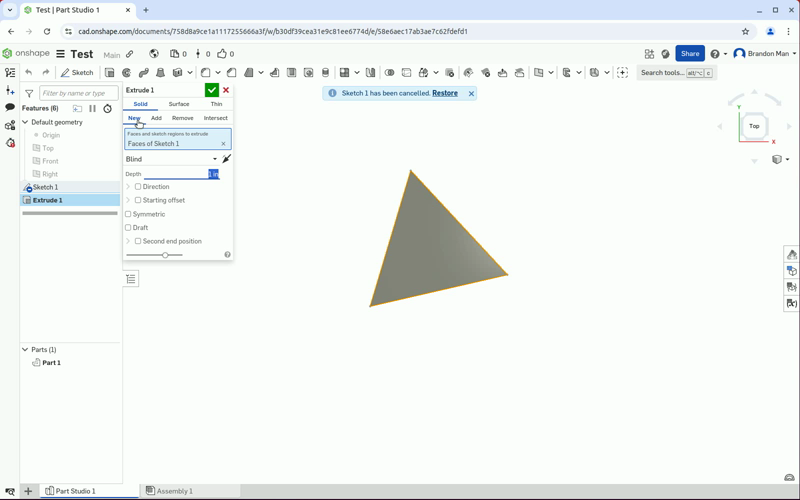
text(5.777)
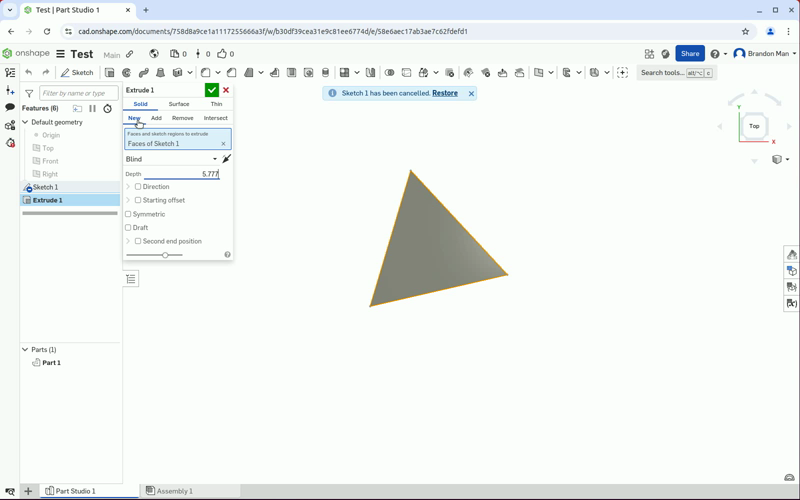
key(enter)
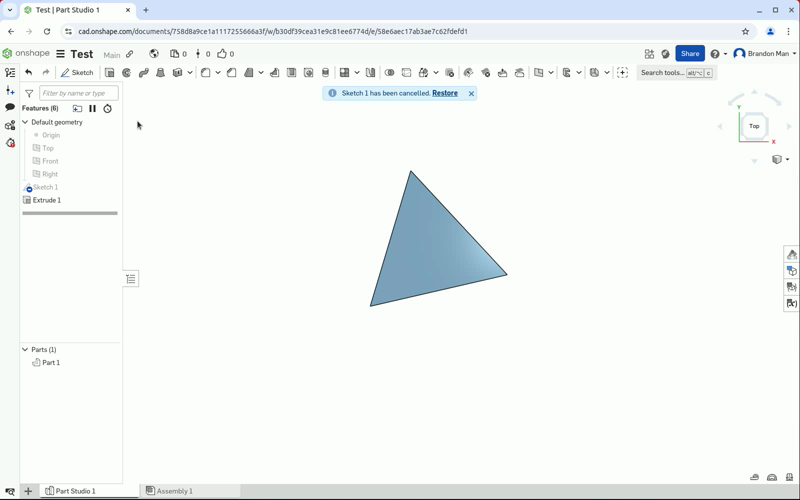
key(shift+h)
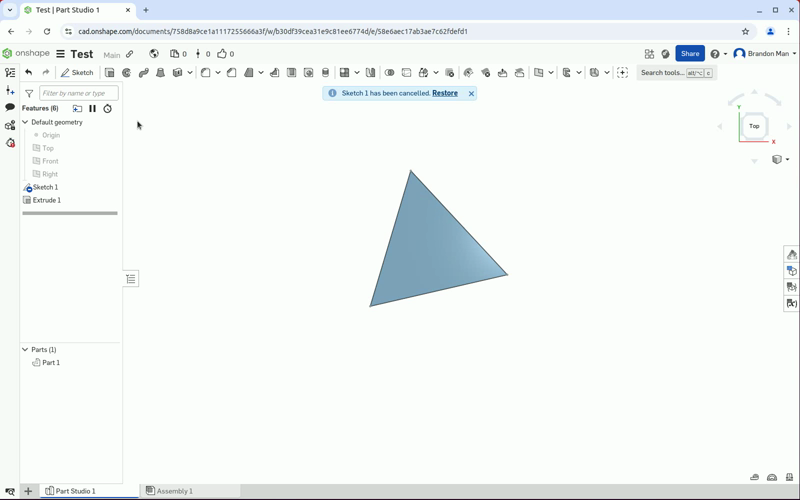
key(shift+h)
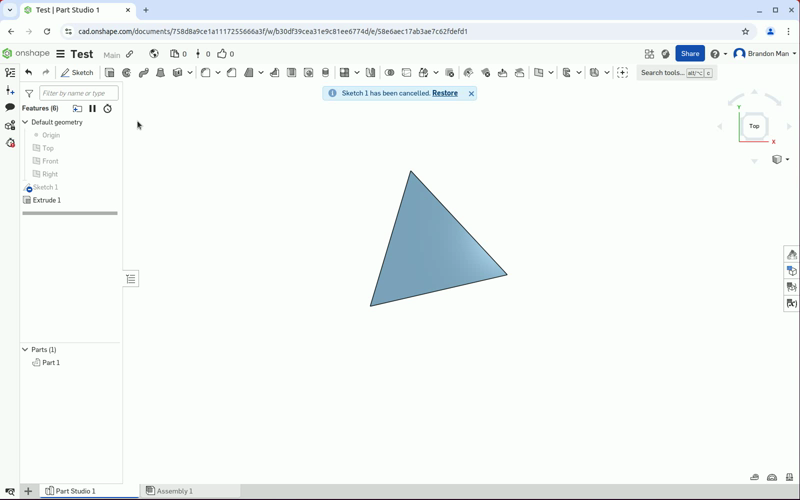
mouse_move(73, 189)
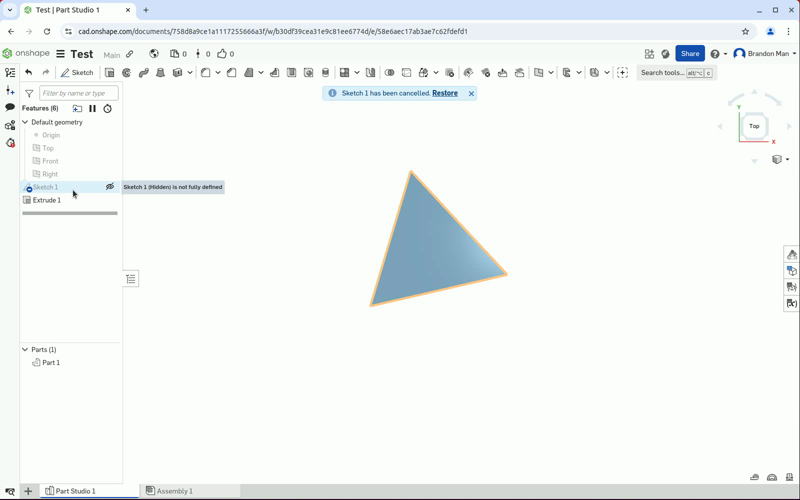
click(73, 189)
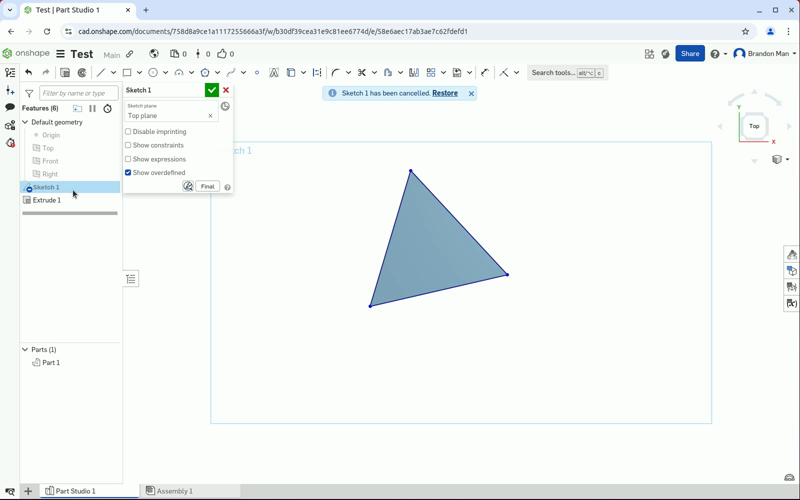
mouse_move(229, 92)
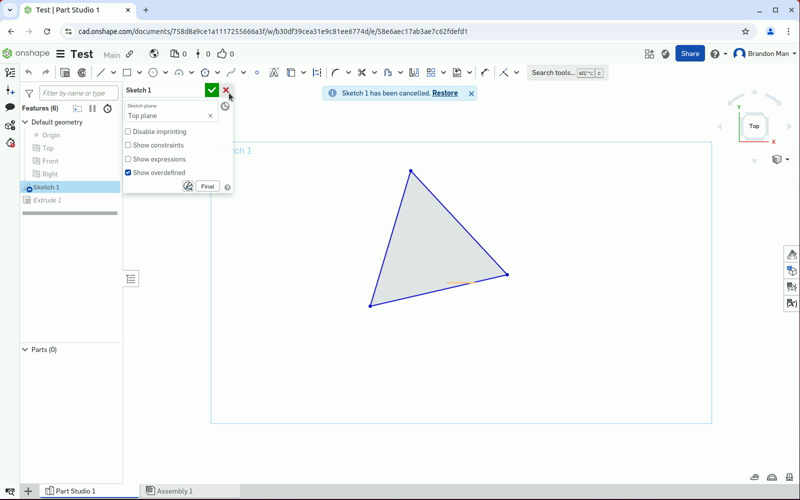
click(229, 92)
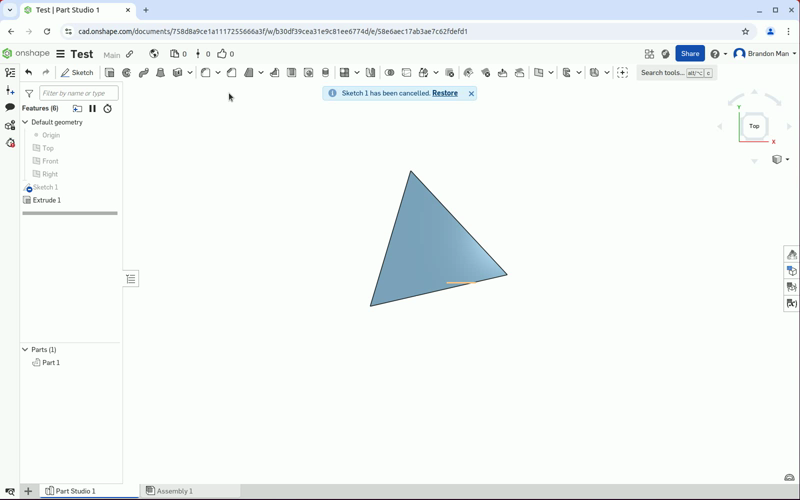
mouse_move(73, 352)
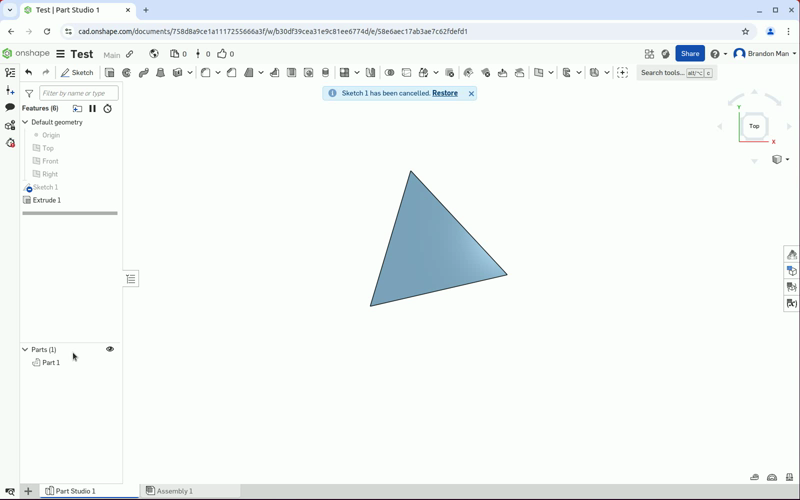
key(y)
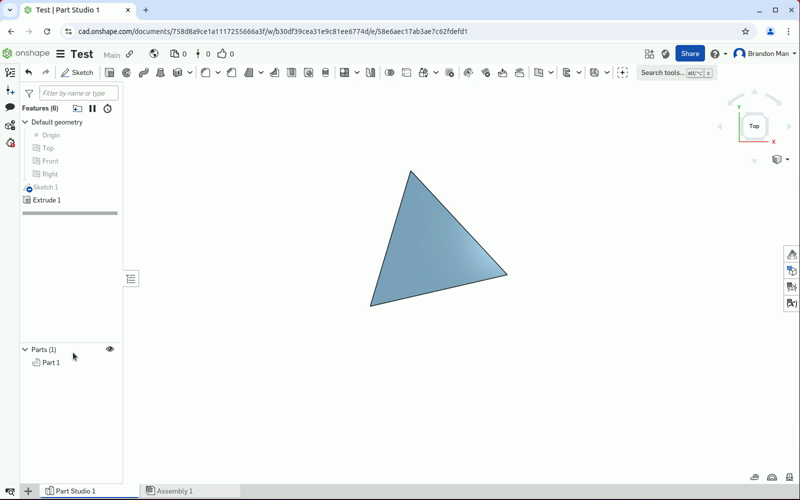
key(shift+p)
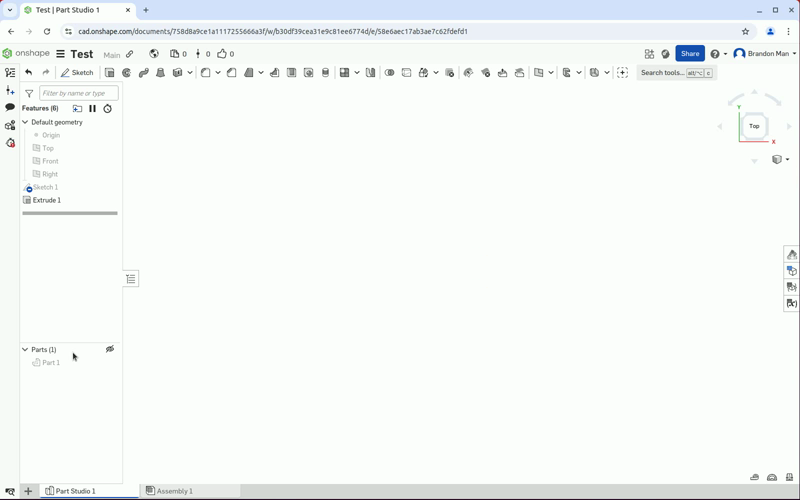
key(space)
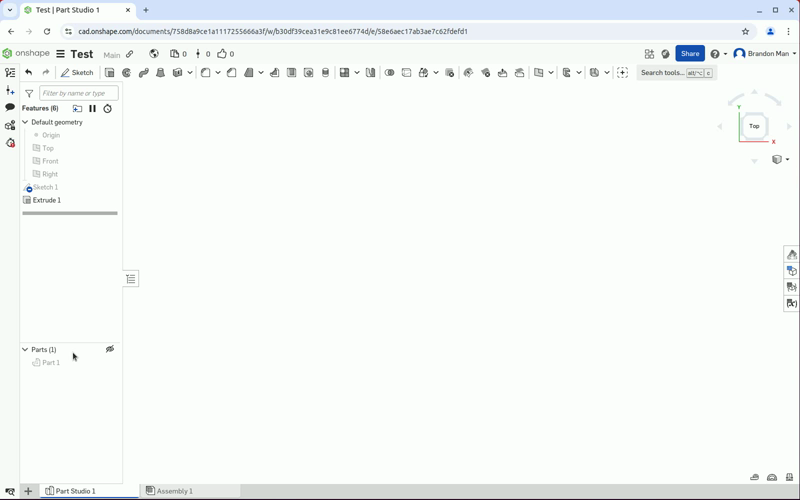
key_down(shift)
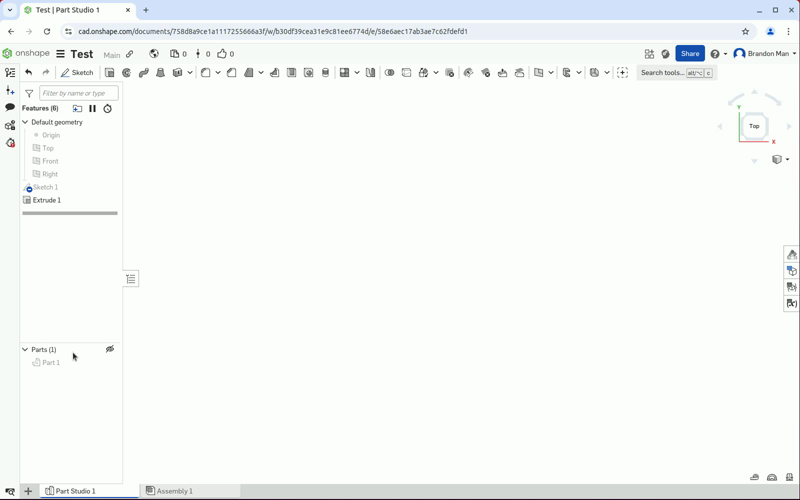
key(up)
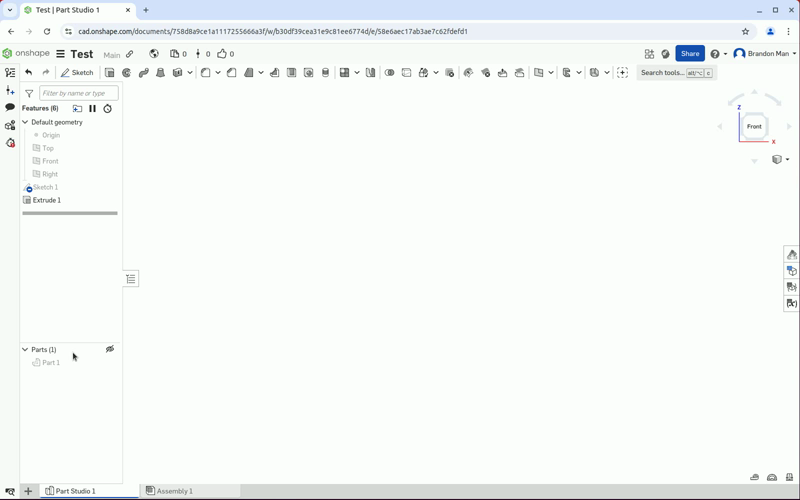
key_up(shift)
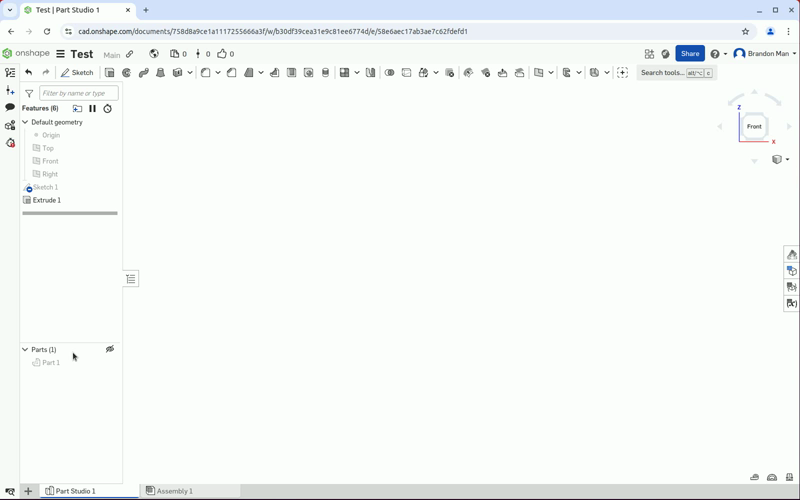
mouse_move(73, 352)
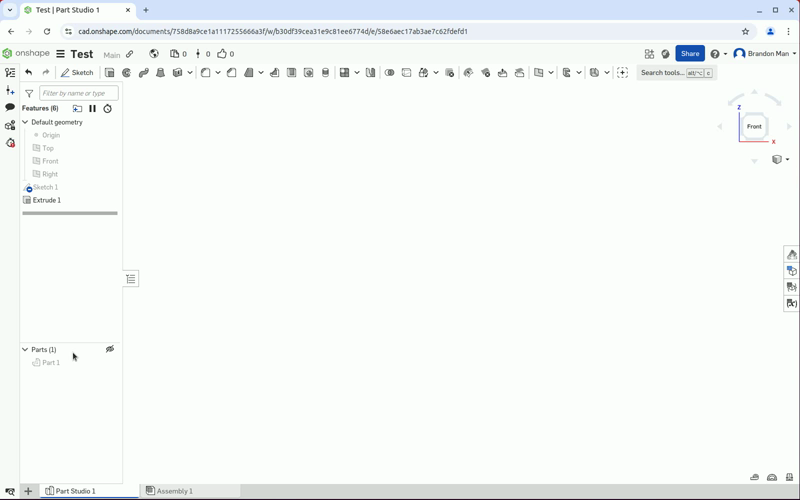
key(shift+y)
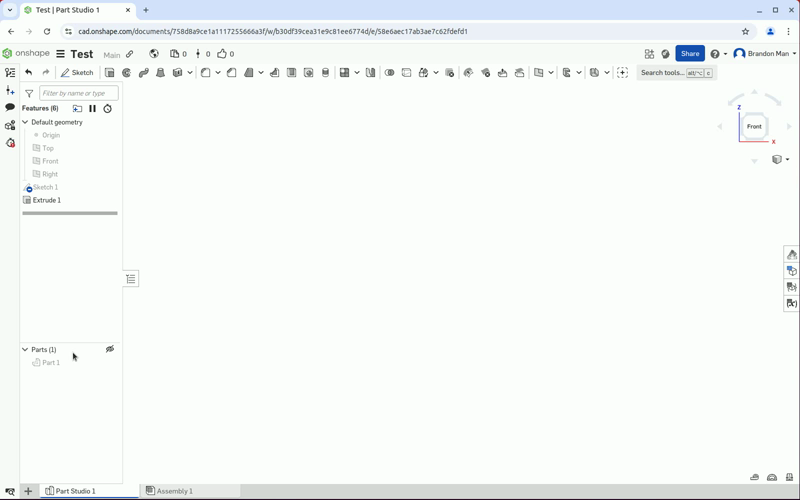
key(shift+s)
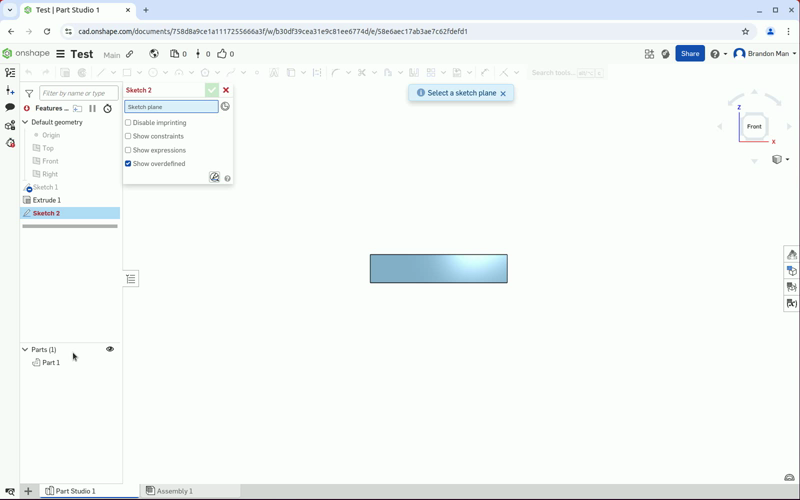
mouse_move(73, 163)
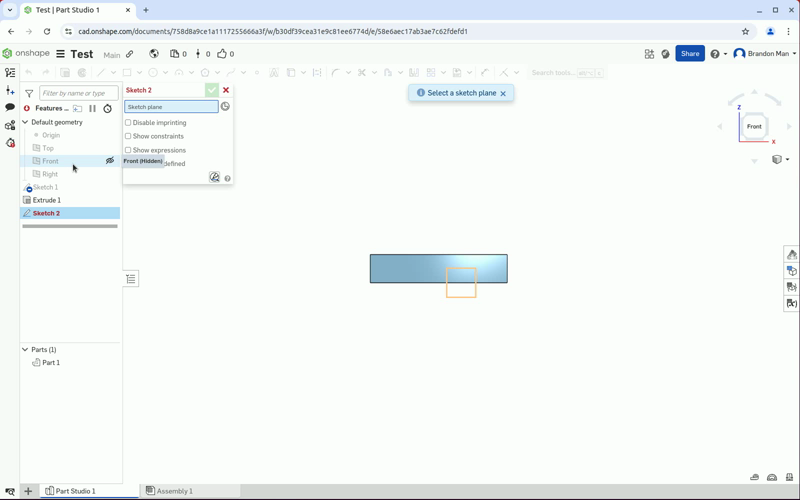
click(73, 163)
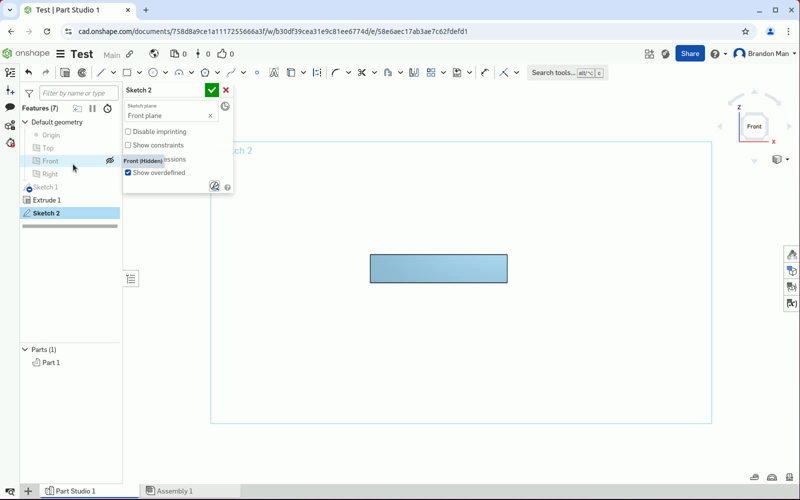
mouse_move(73, 352)
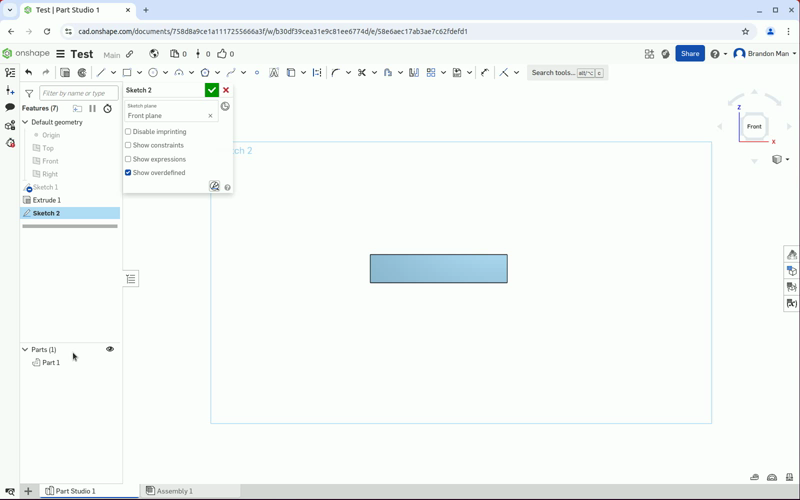
key(y)
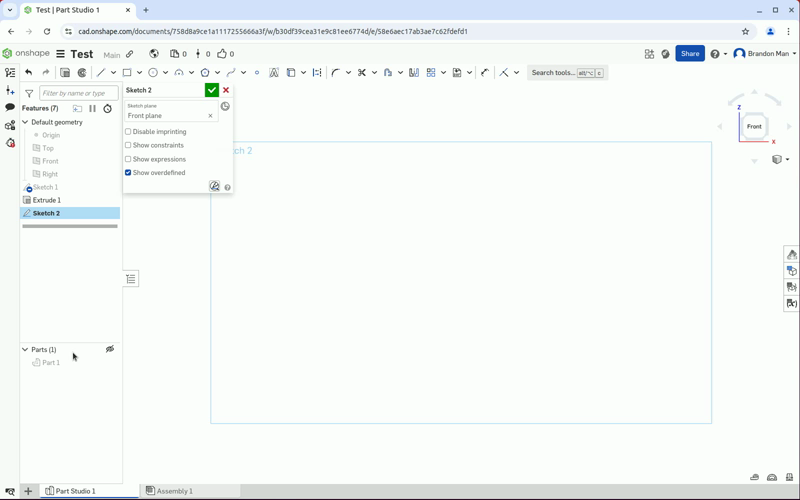
key(c)
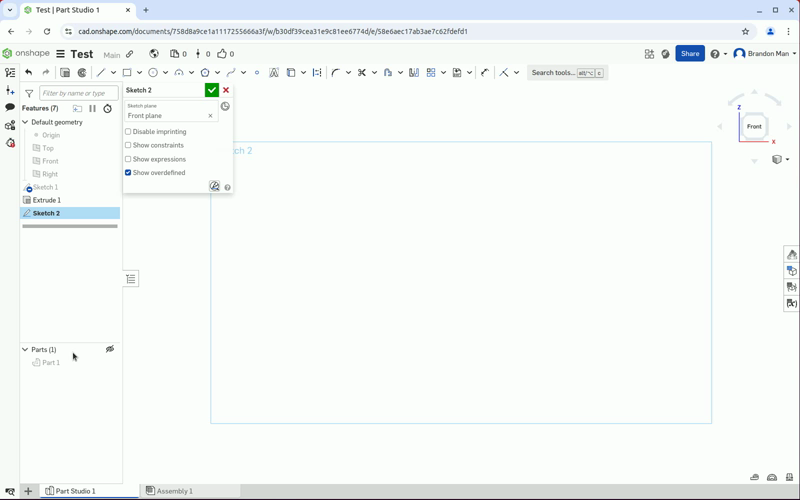
key_down(shift)
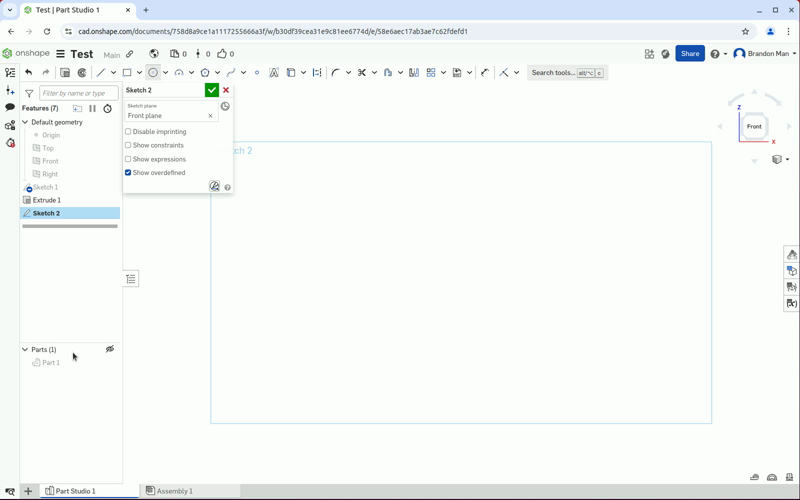
mouse_move(446, 297)
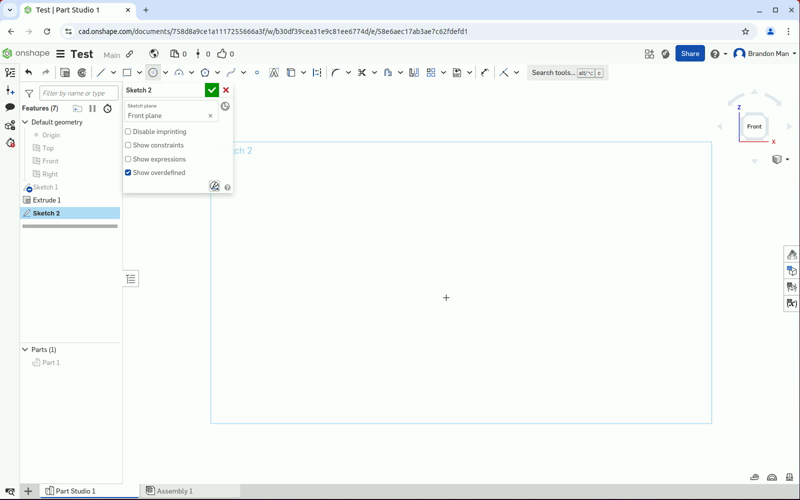
click(446, 297)
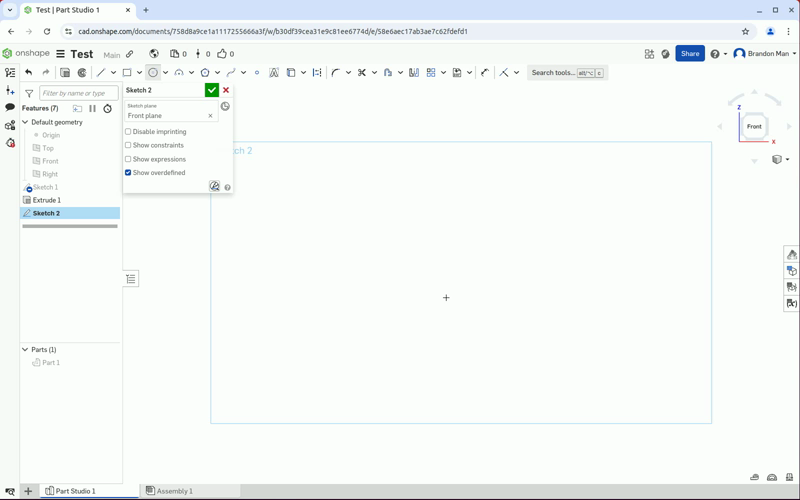
key_up(shift)
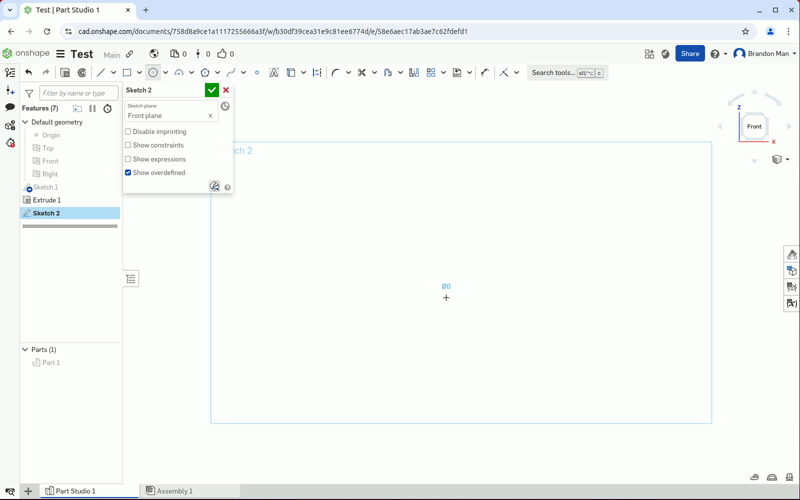
mouse_move(484, 297)
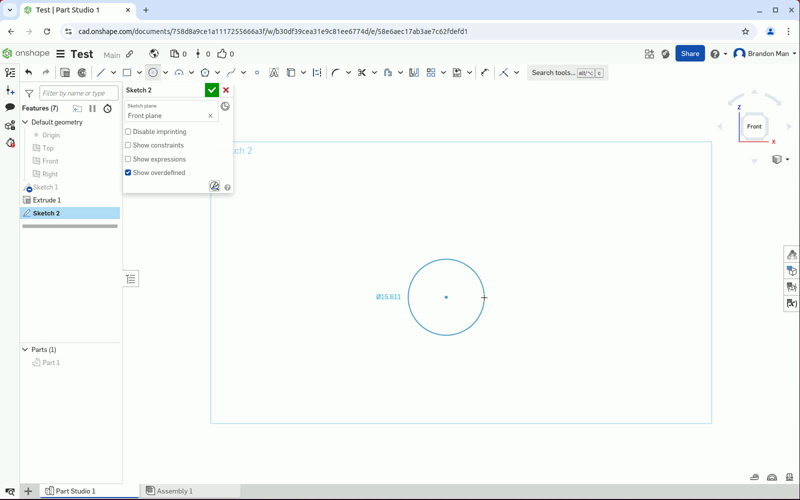
click(484, 297)
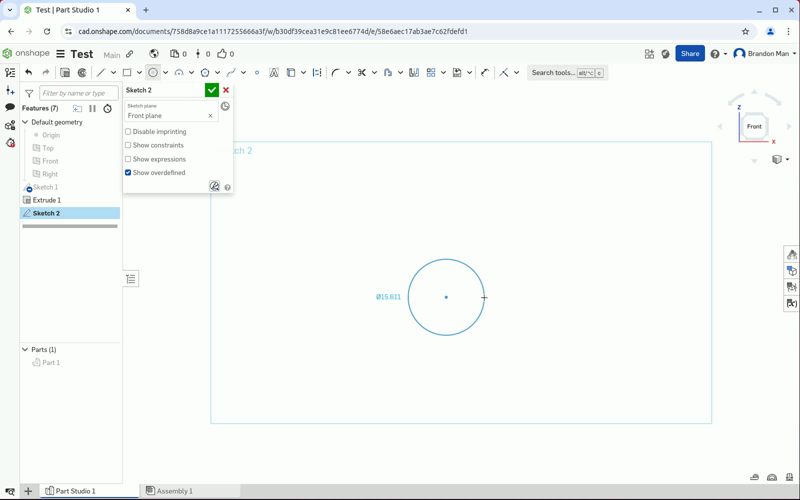
key(esc)
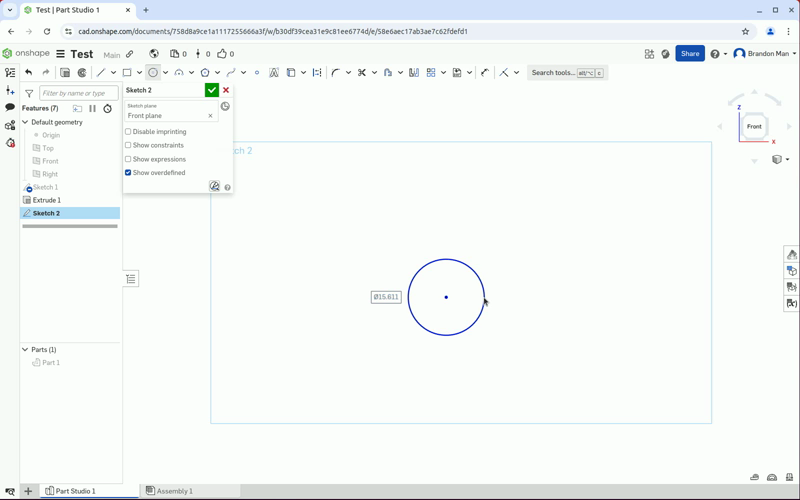
mouse_move(472, 290)
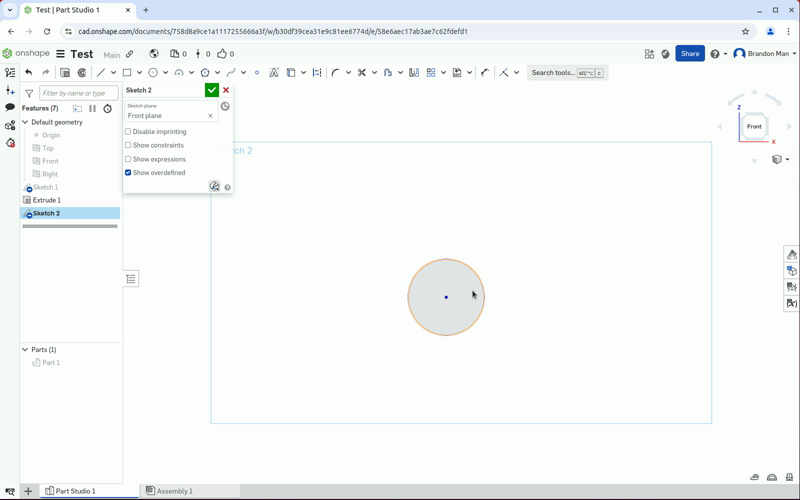
click(472, 290)
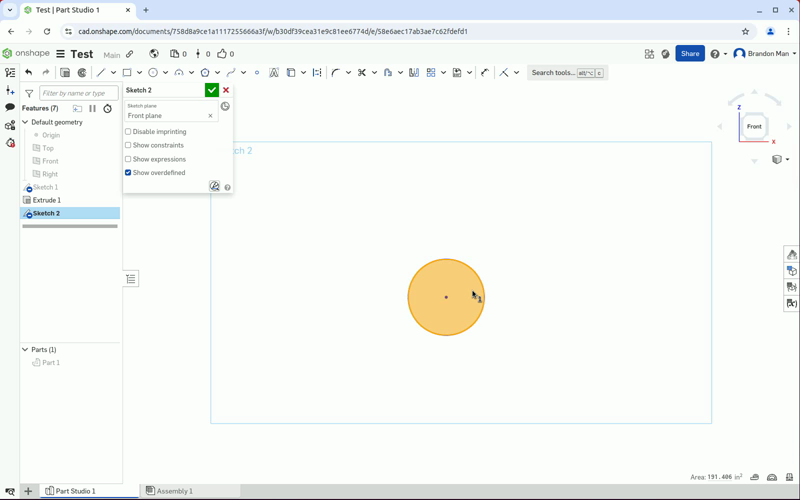
mouse_move(73, 352)
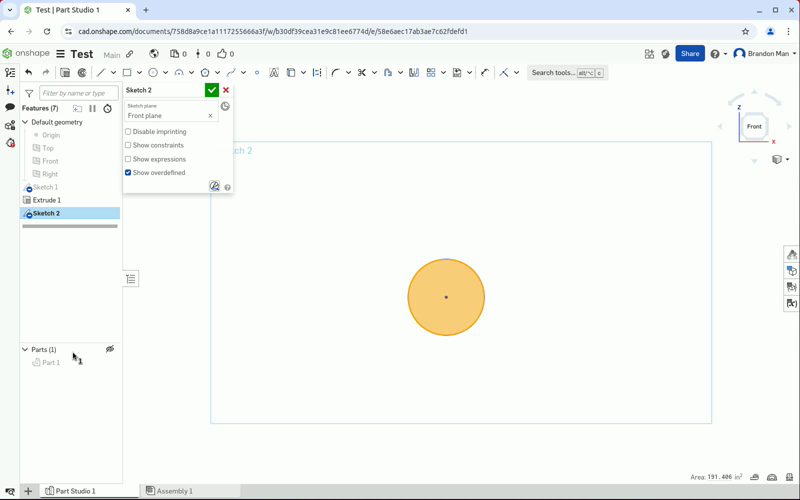
key(shift+y)
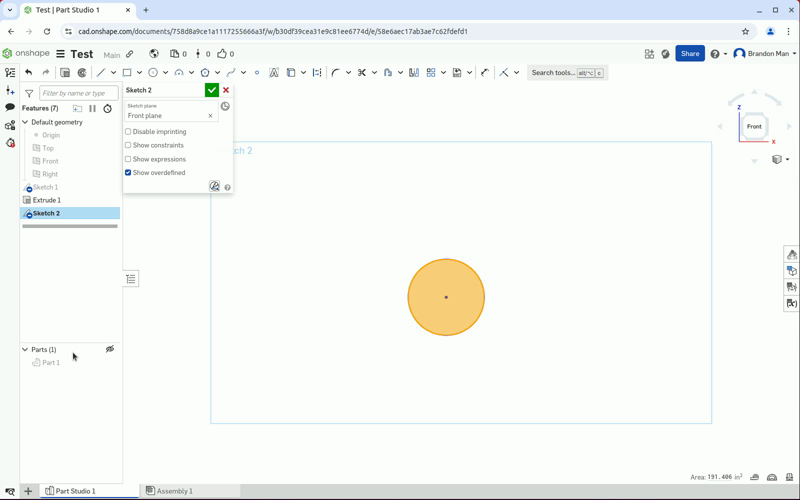
key(shift+e)
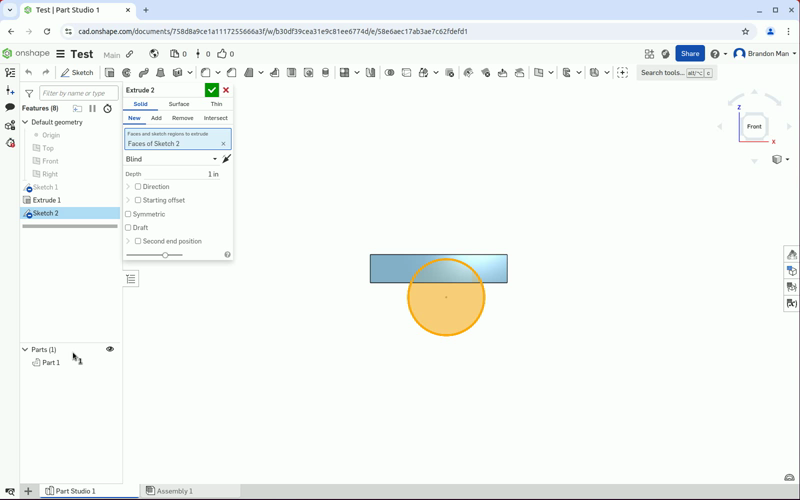
mouse_move(143, 106)
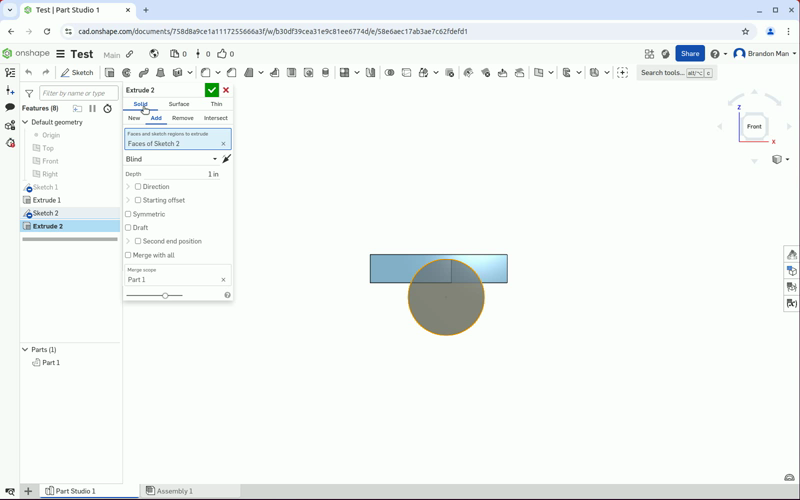
click(143, 106)
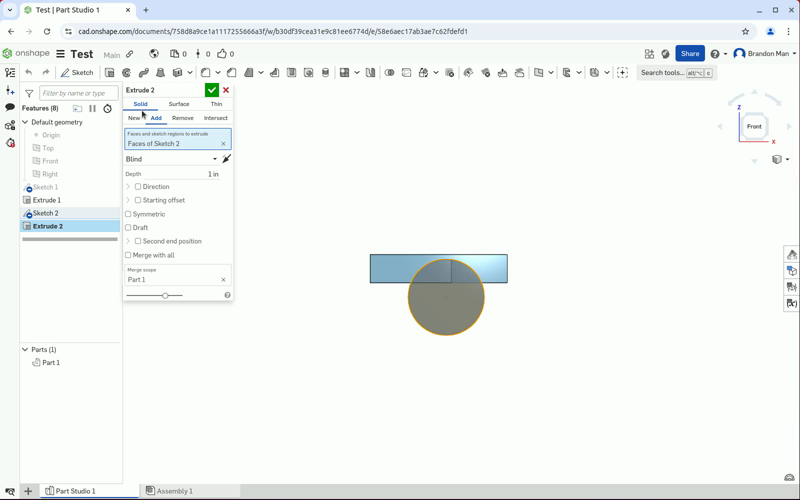
mouse_move(137, 120)
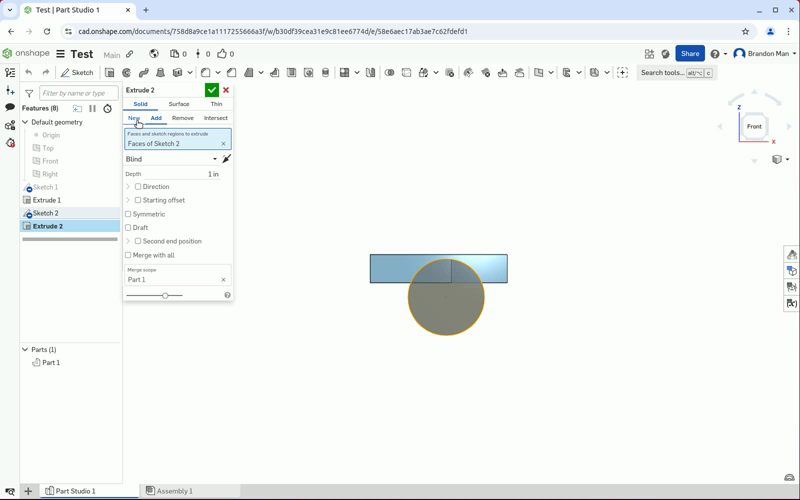
click(137, 120)
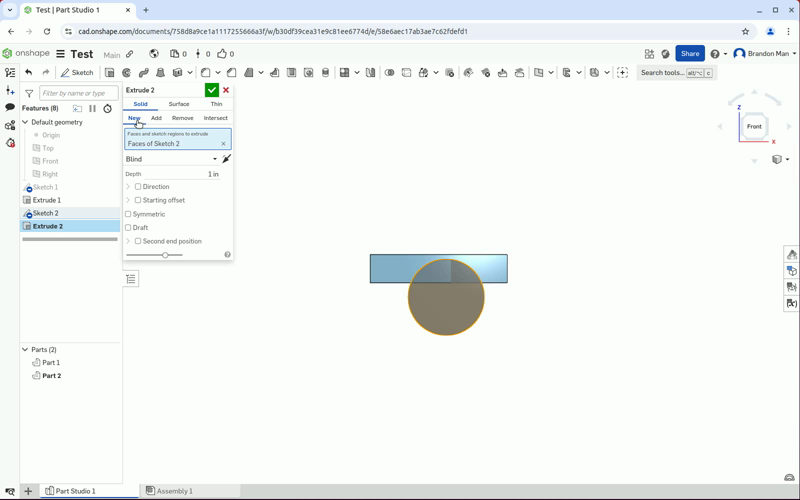
key(tab, 4)
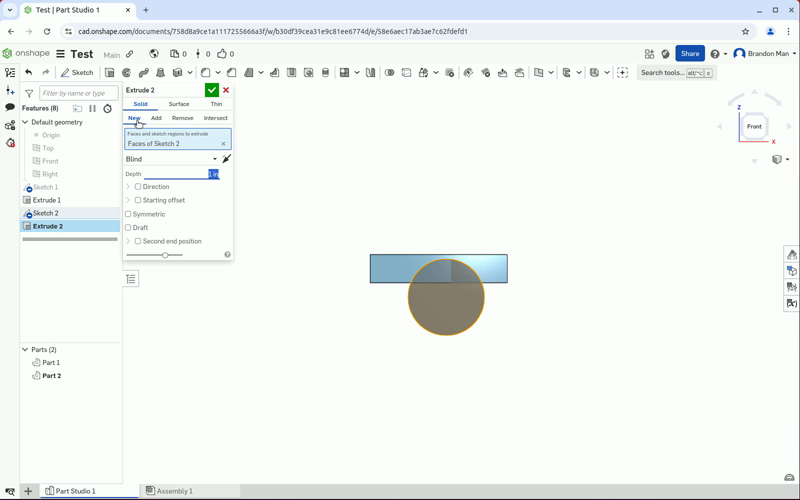
text(8.184)
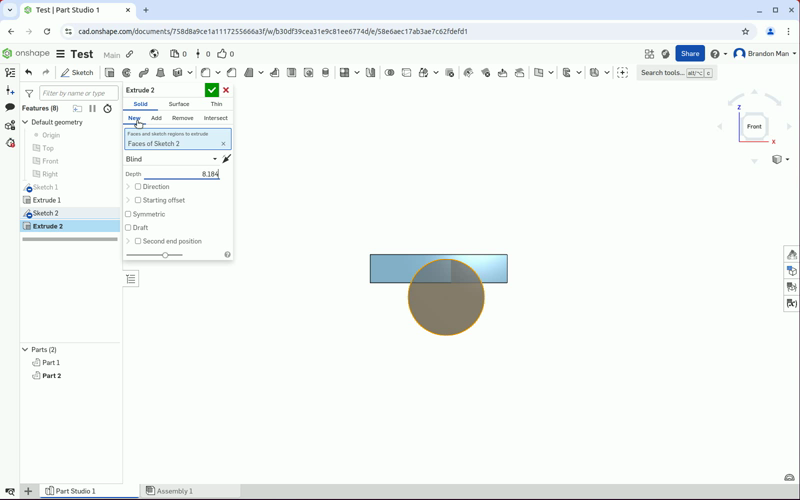
key(enter)
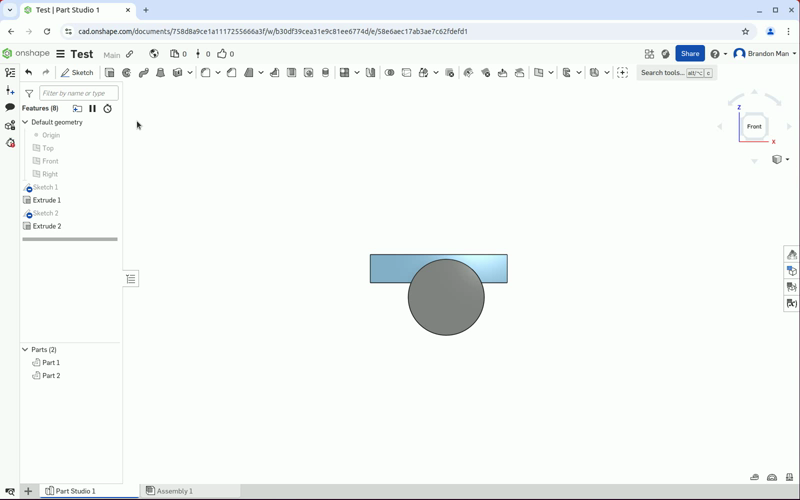
key(shift+h)
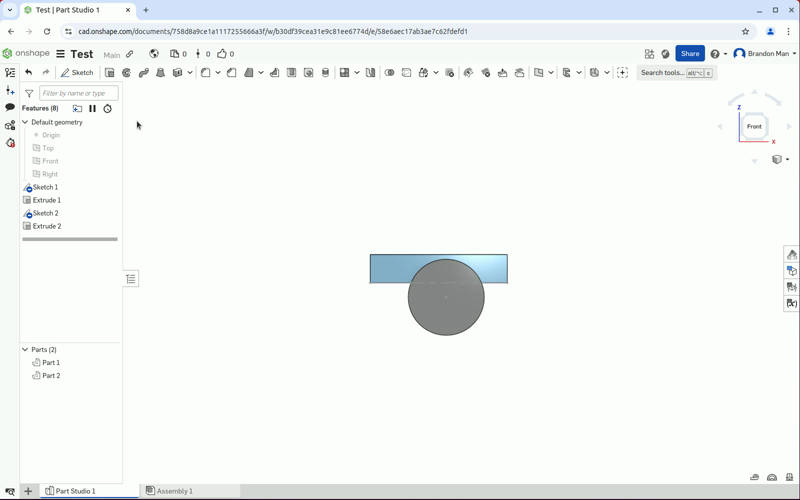
key(shift+h)
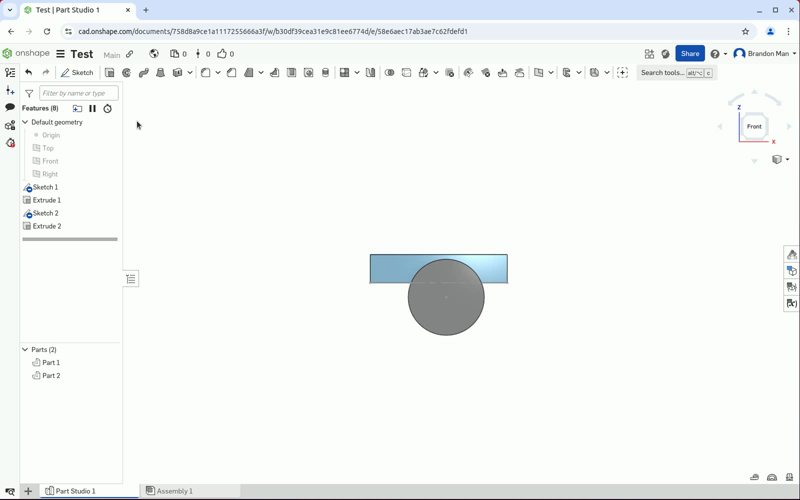
key(shift+7)
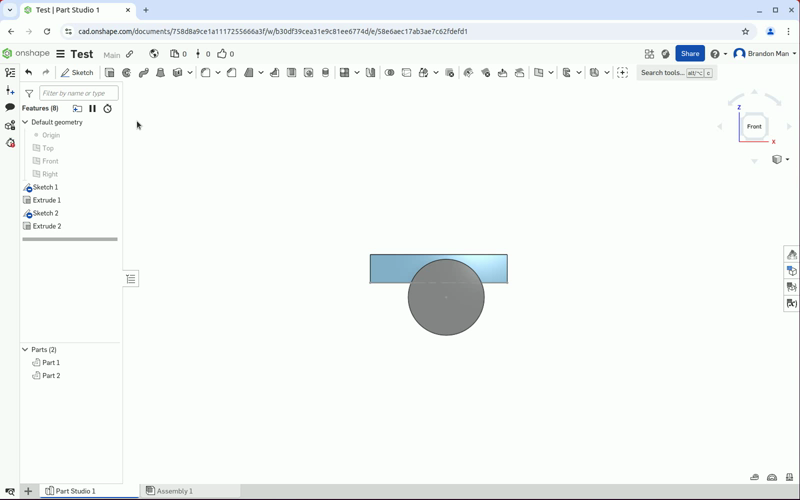
key(left, 2)
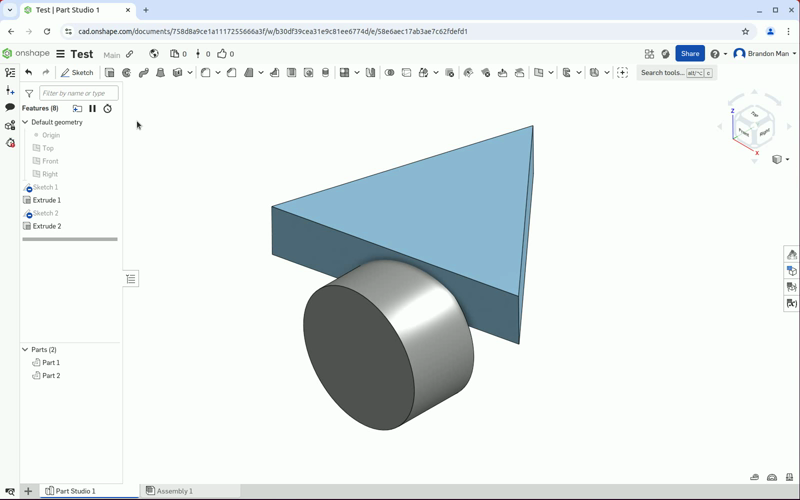
key(down, 2)
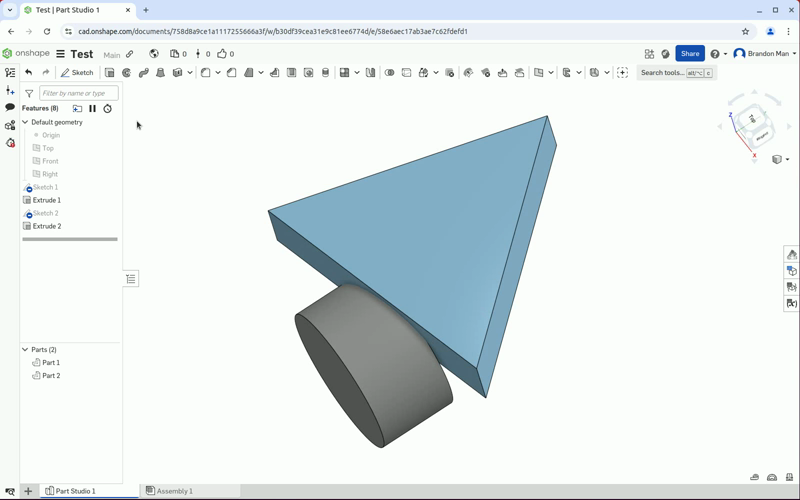
key(up, 2)
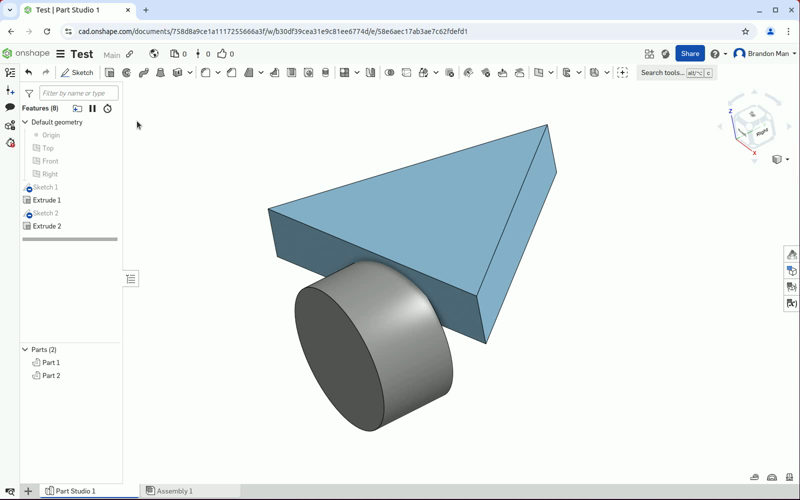
key(right, 2)
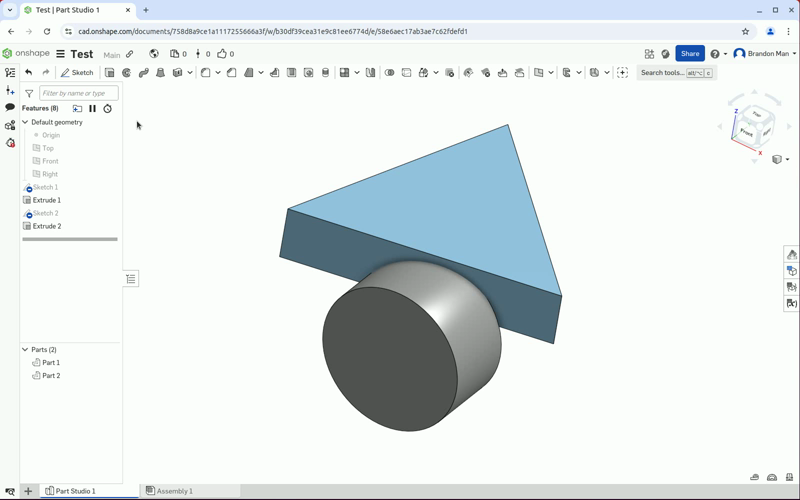
mouse_move(73, 189)
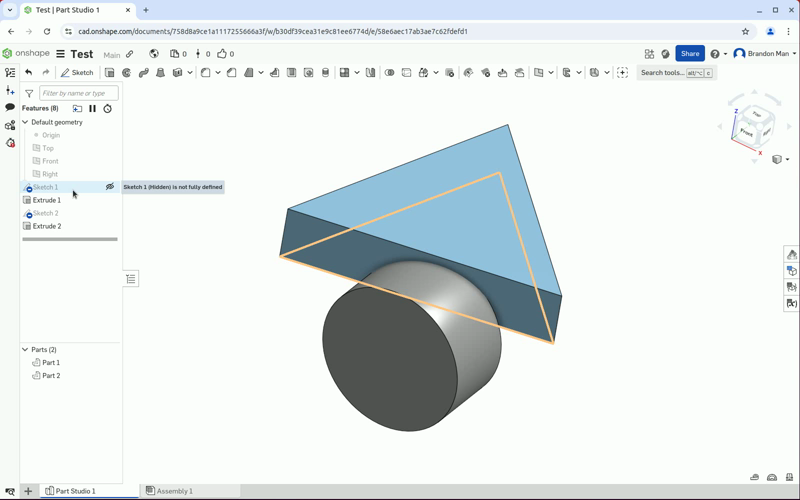
click(73, 189)